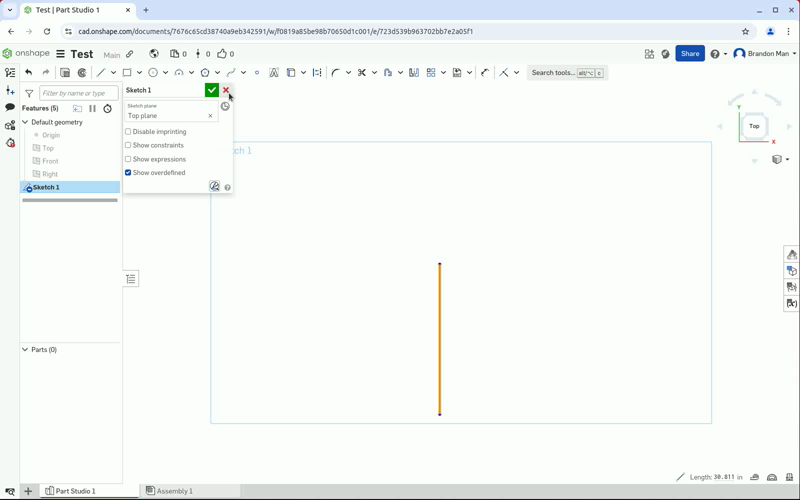
key(shift+h)
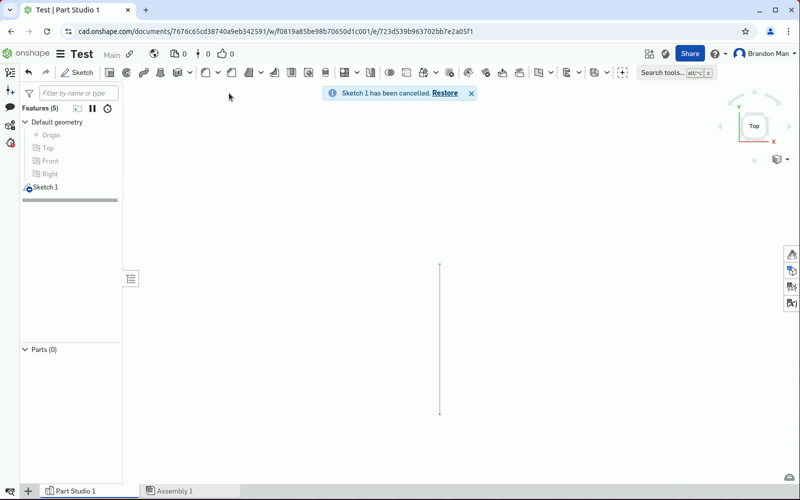
key(shift+s)
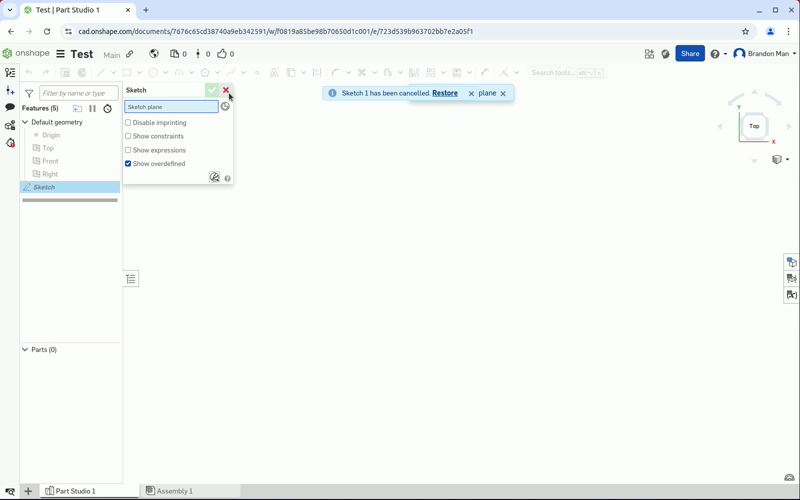
mouse_move(73, 150)
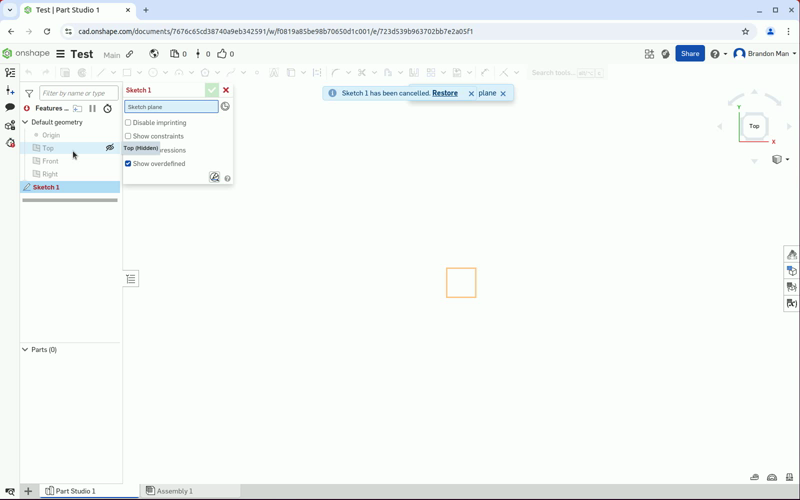
click(73, 150)
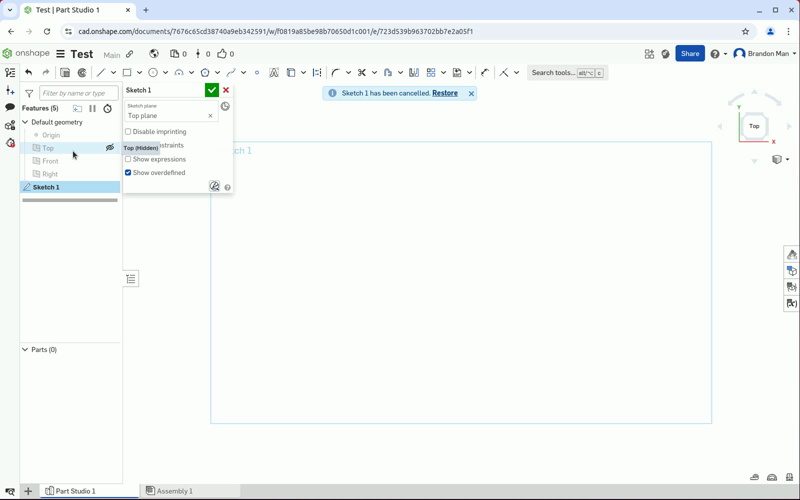
mouse_move(73, 352)
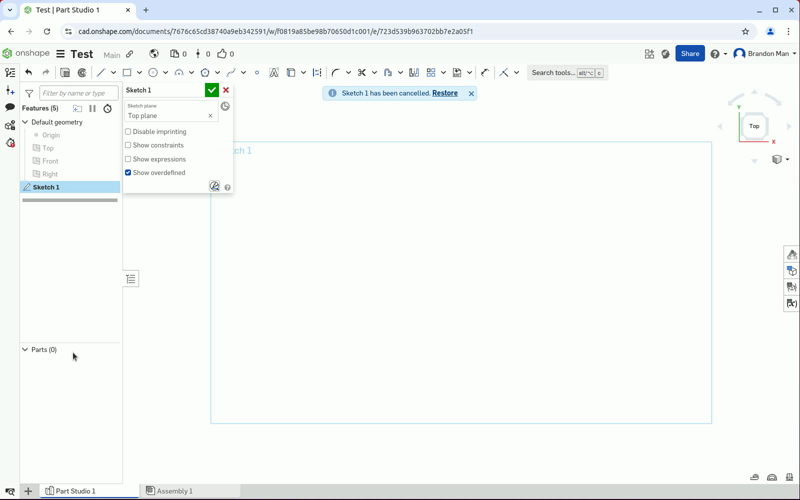
key(y)
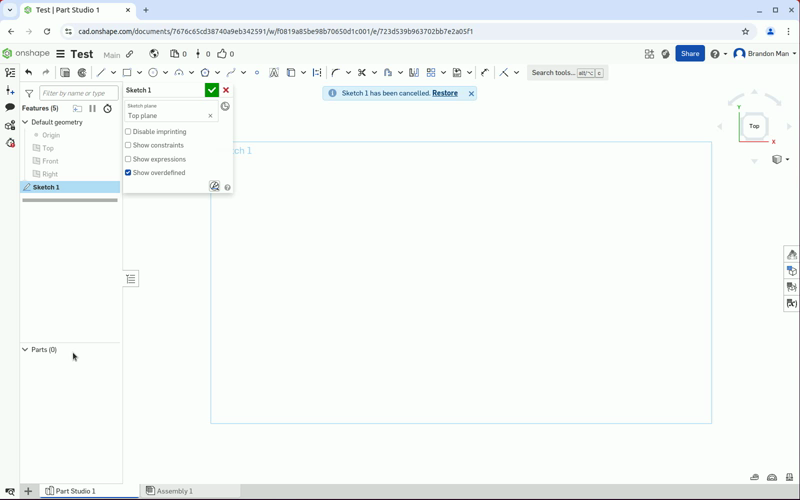
key(c)
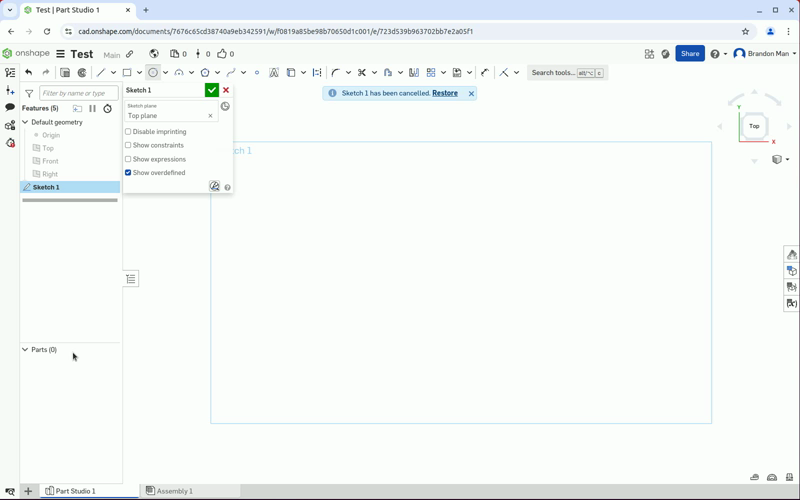
key_down(shift)
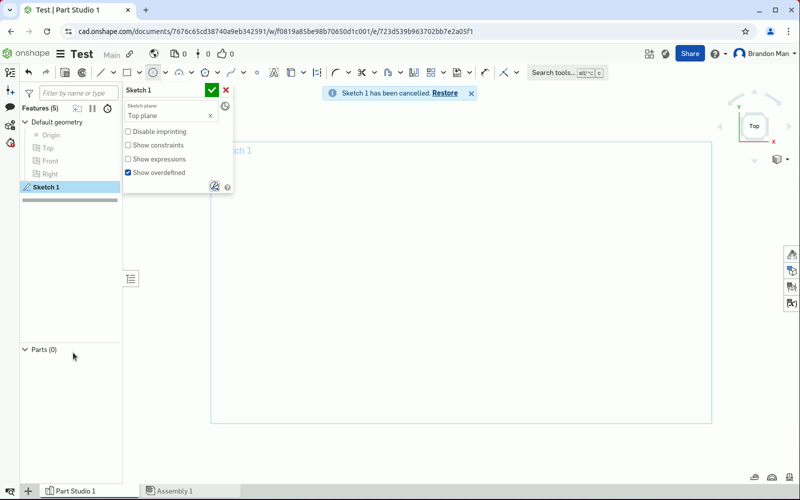
mouse_move(460, 282)
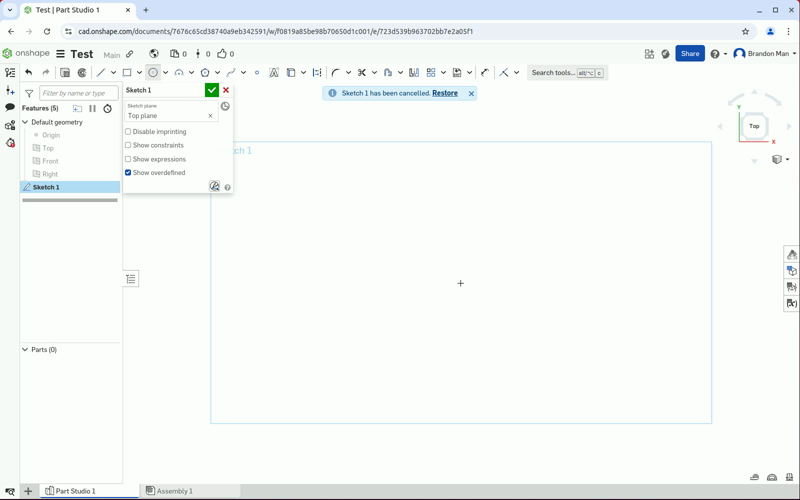
click(460, 282)
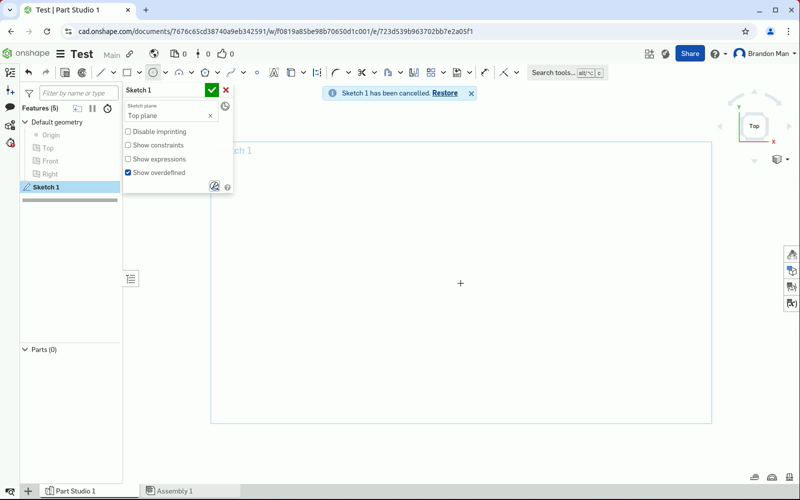
key_up(shift)
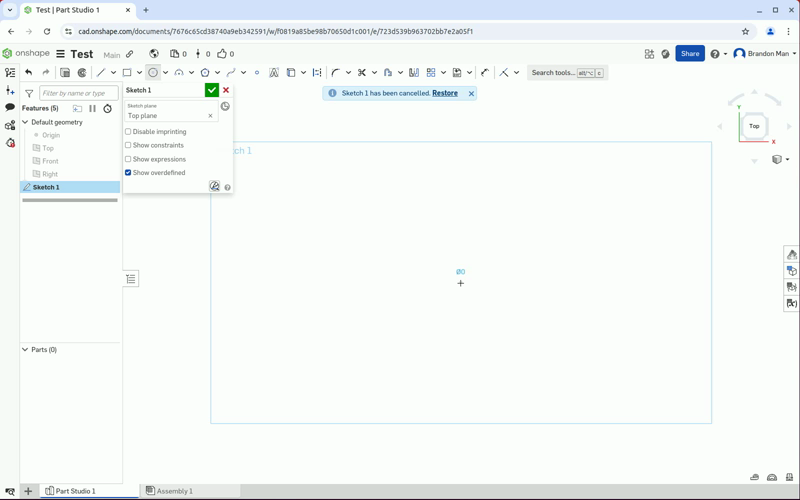
mouse_move(533, 282)
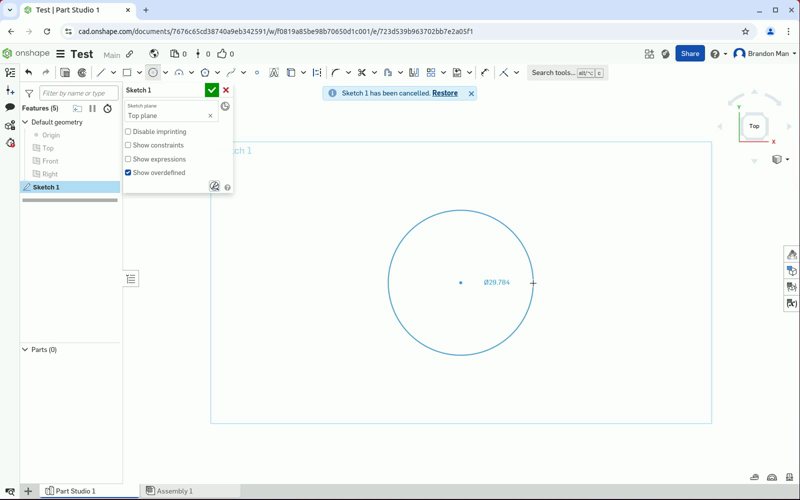
click(533, 282)
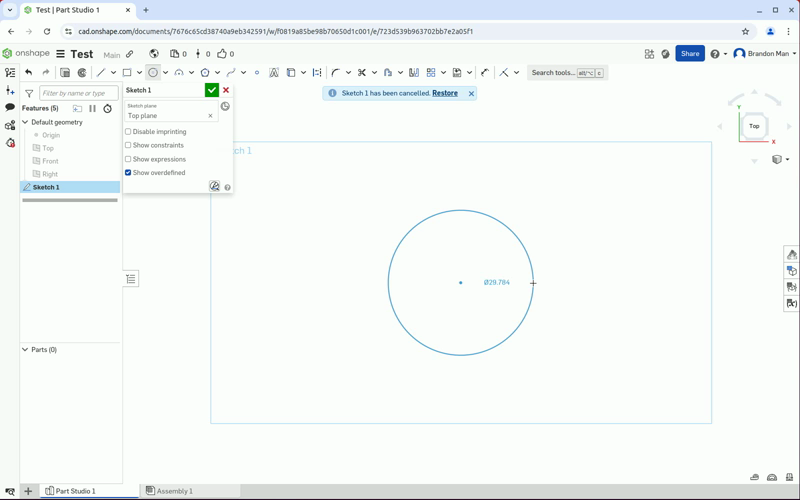
key(esc)
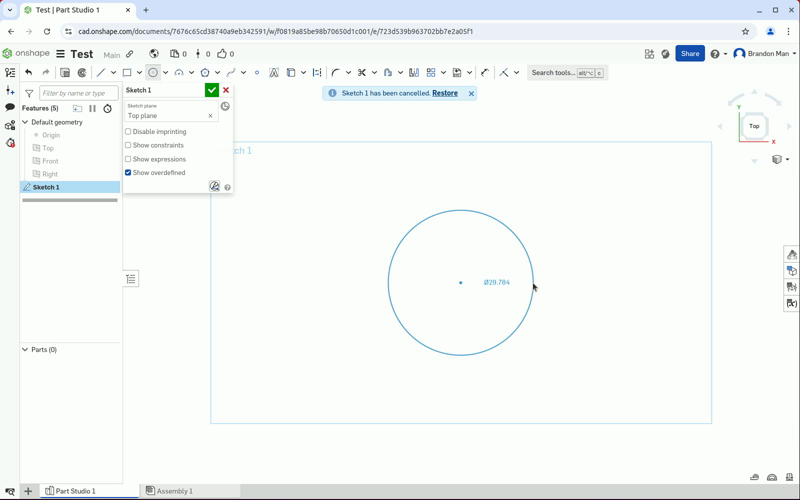
mouse_move(418, 296)
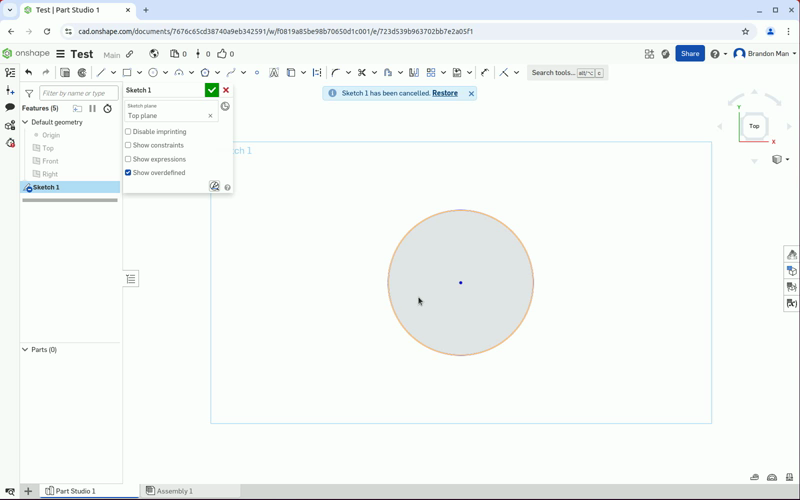
click(418, 296)
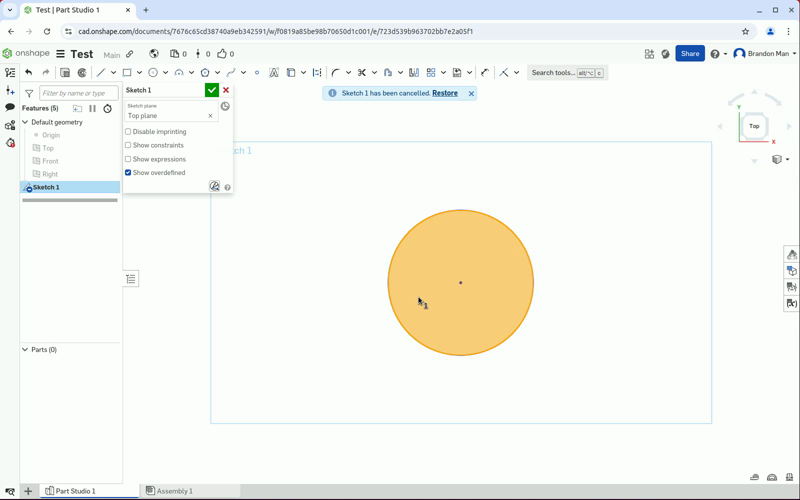
mouse_move(73, 352)
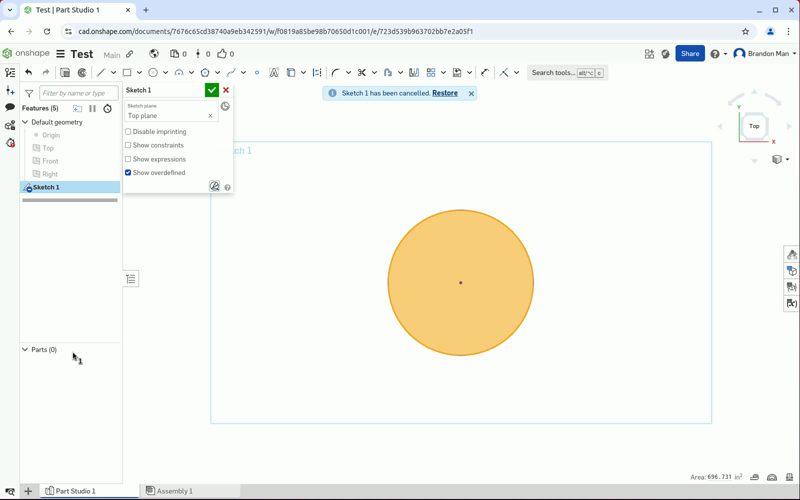
key(shift+y)
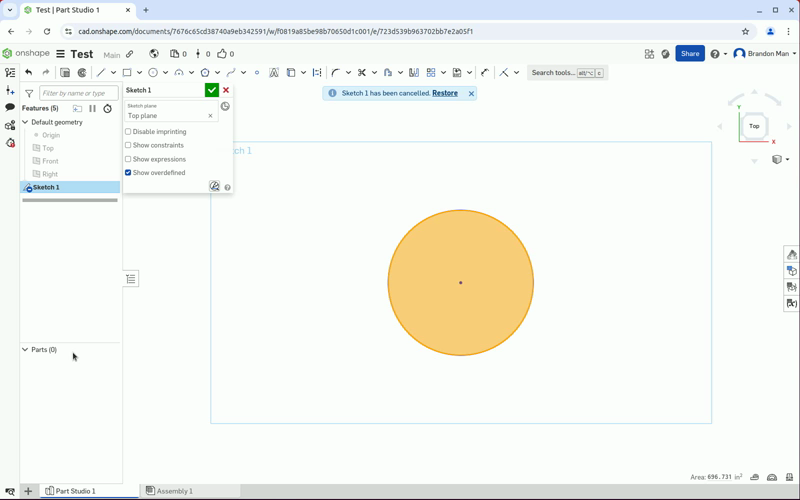
key(shift+e)
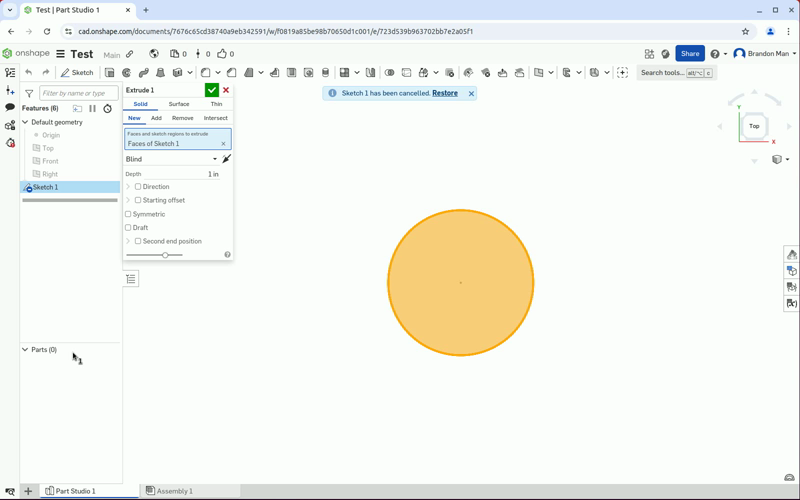
mouse_move(143, 106)
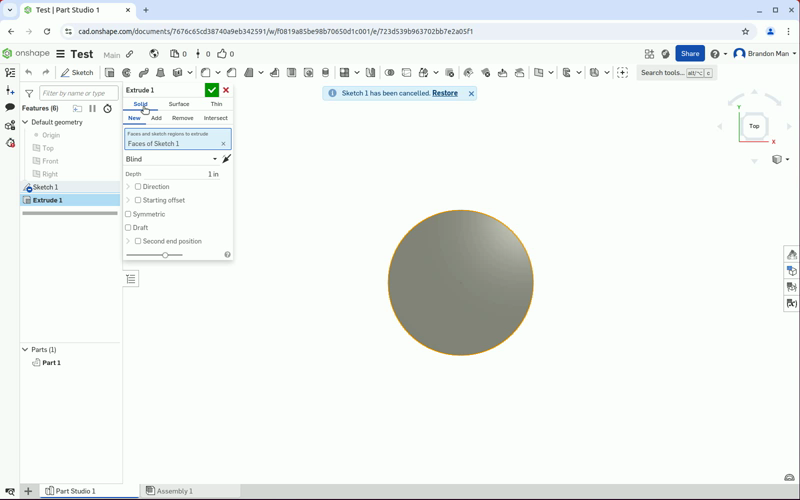
click(143, 106)
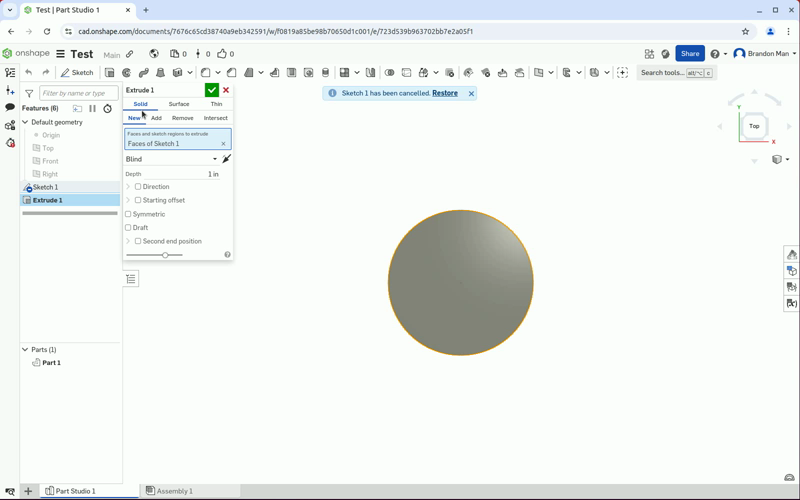
mouse_move(137, 120)
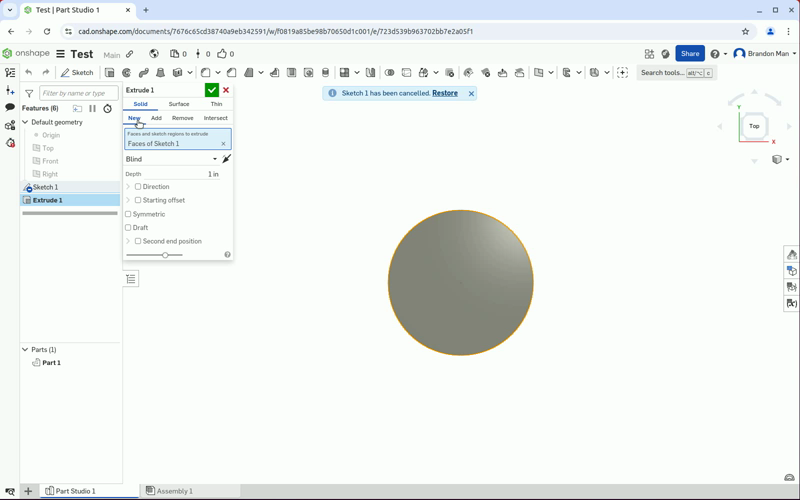
click(137, 120)
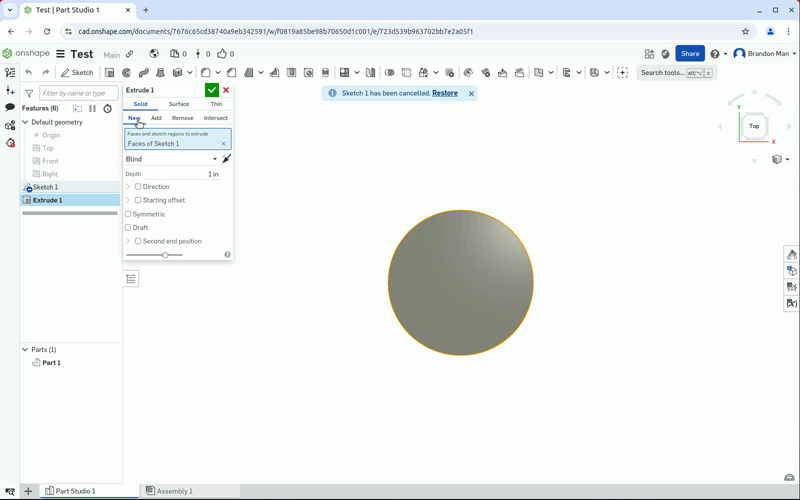
key(tab, 4)
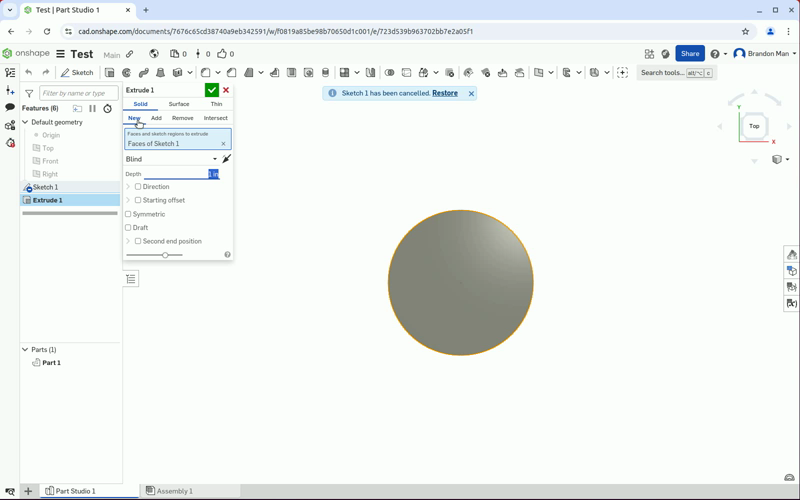
text(8.184)
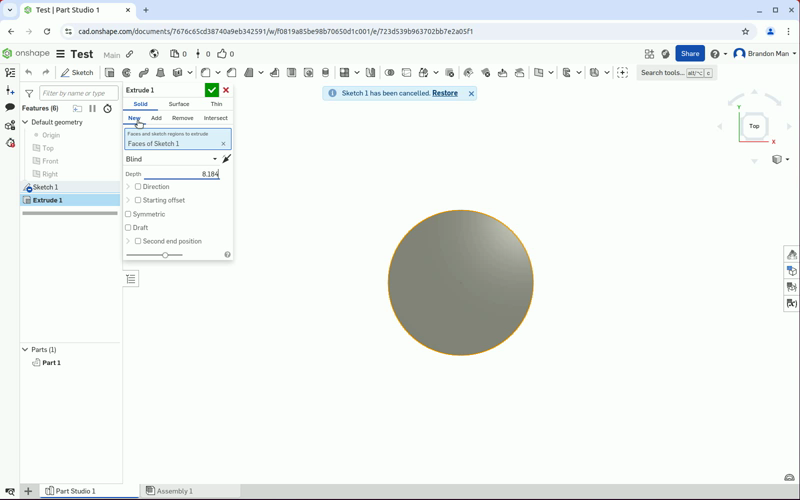
key(enter)
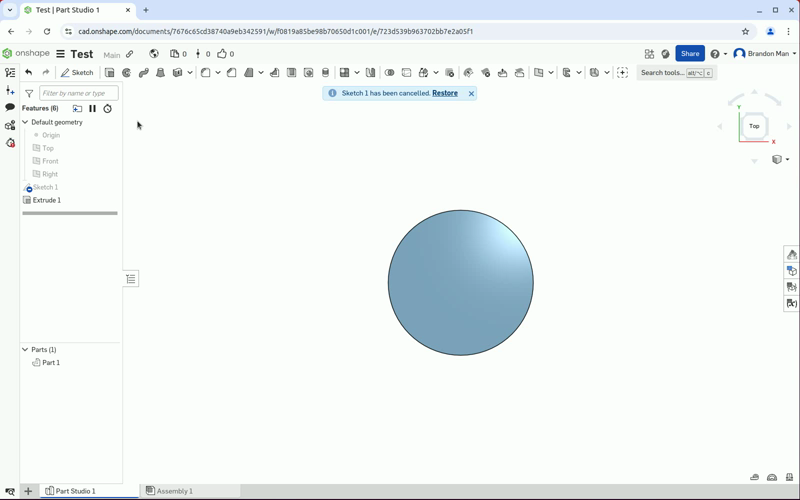
key(shift+h)
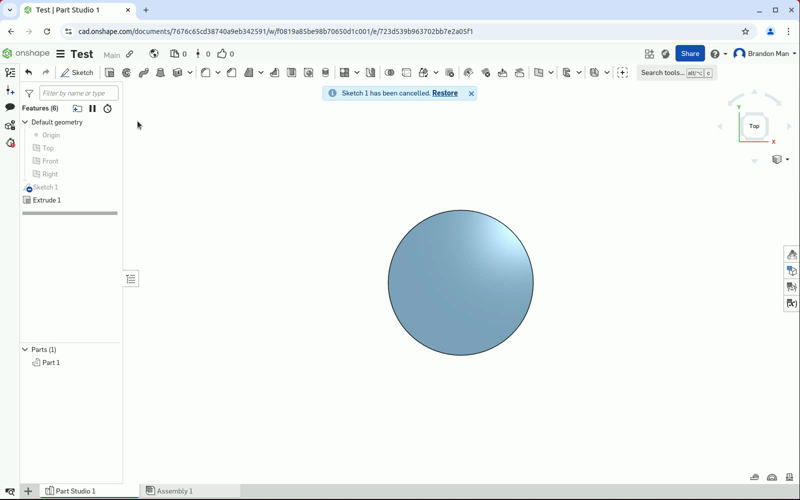
key(shift+h)
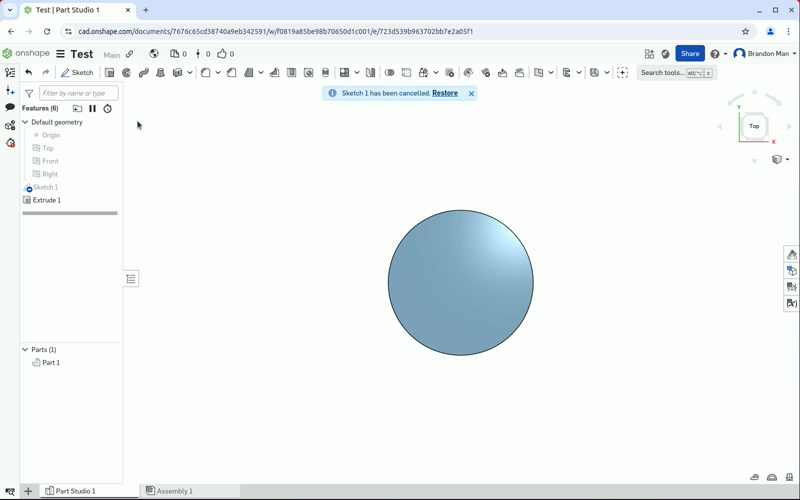
mouse_move(73, 189)
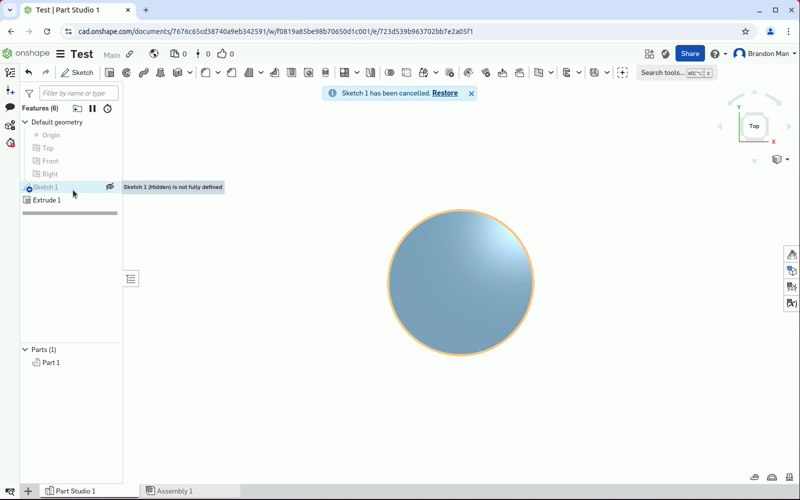
click(73, 189)
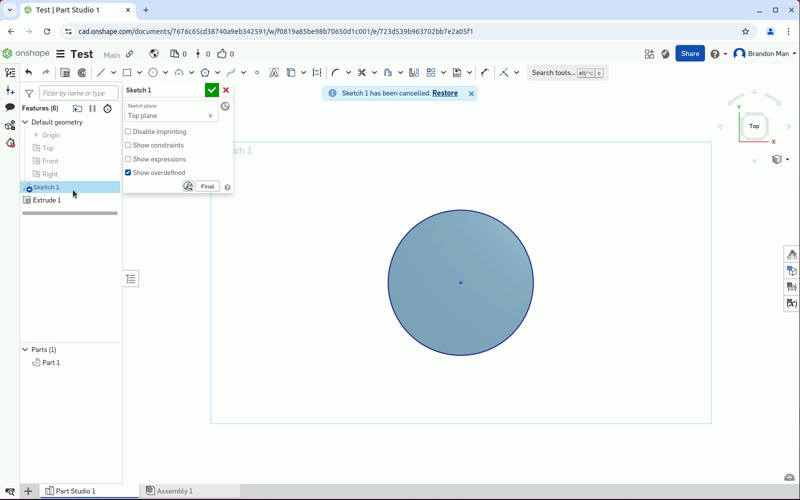
mouse_move(229, 92)
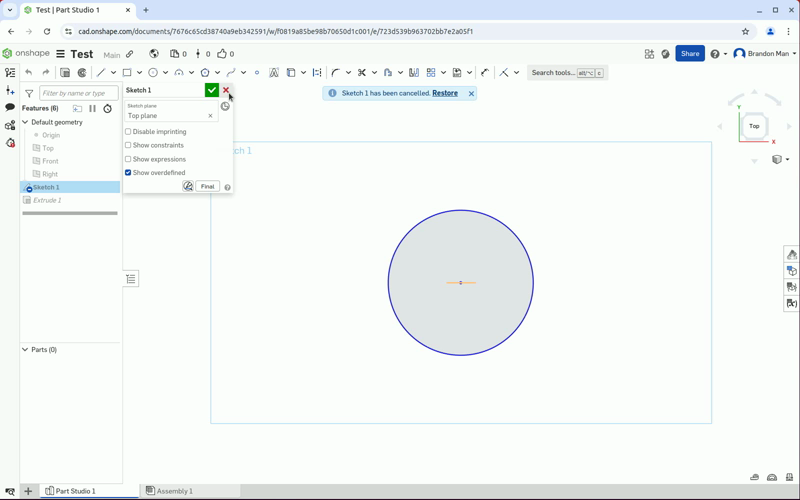
click(229, 92)
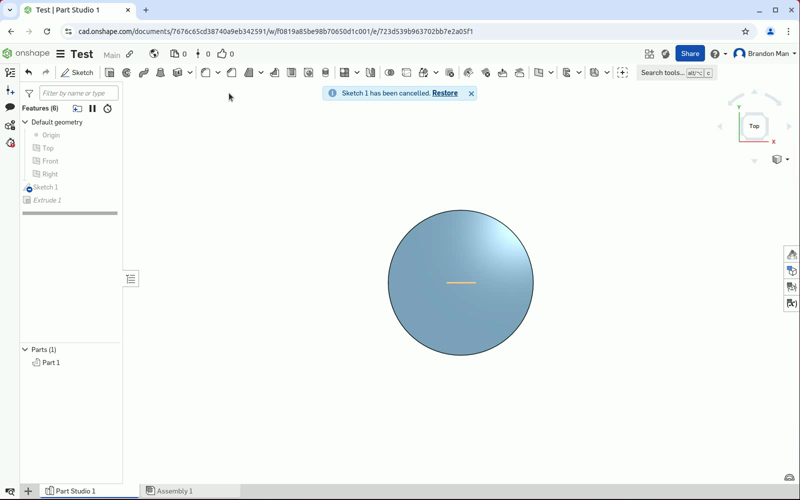
mouse_move(541, 75)
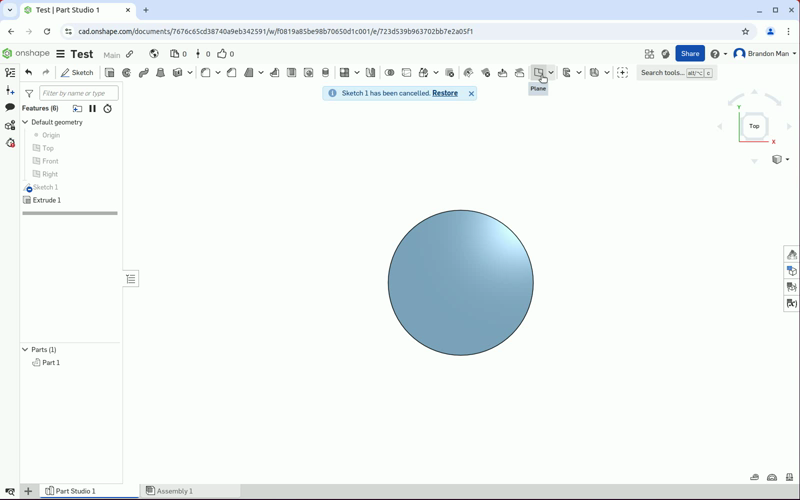
click(541, 75)
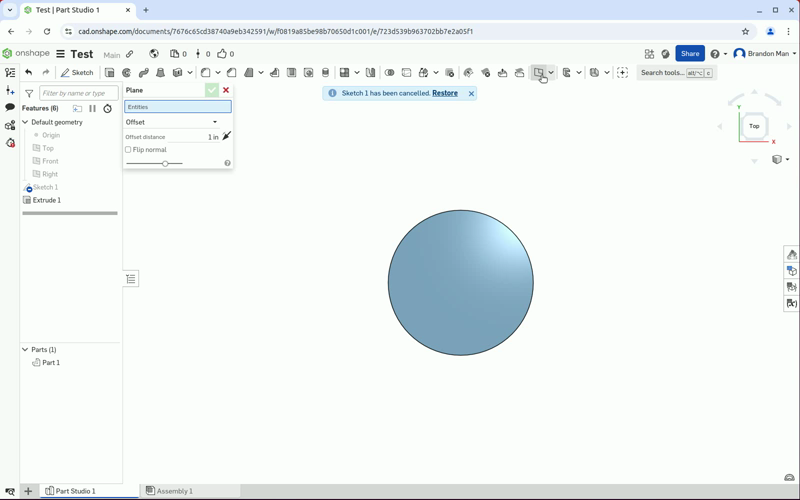
mouse_move(73, 150)
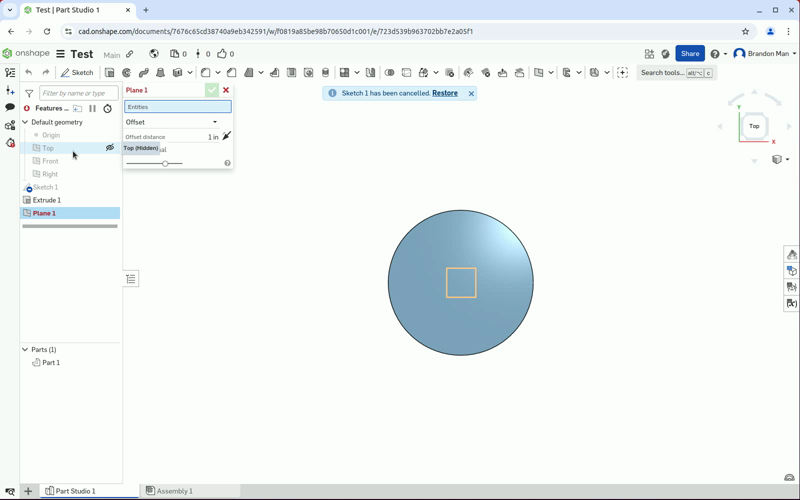
click(73, 150)
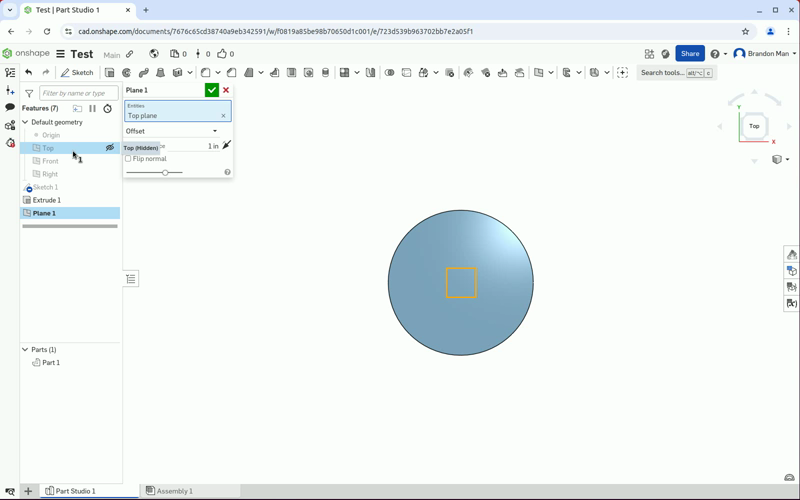
key(tab, 2)
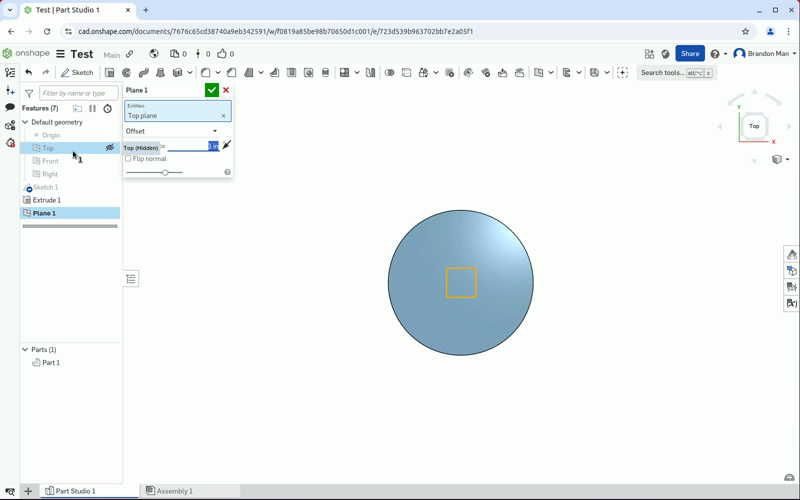
text(8.196)
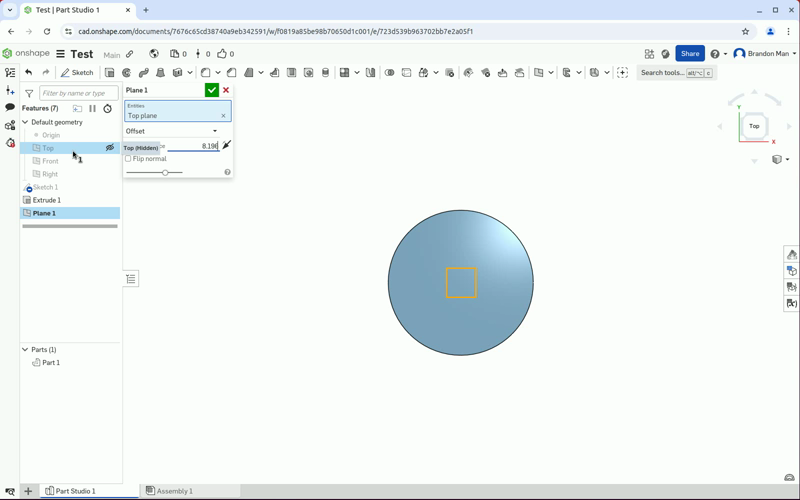
key(enter, 2)
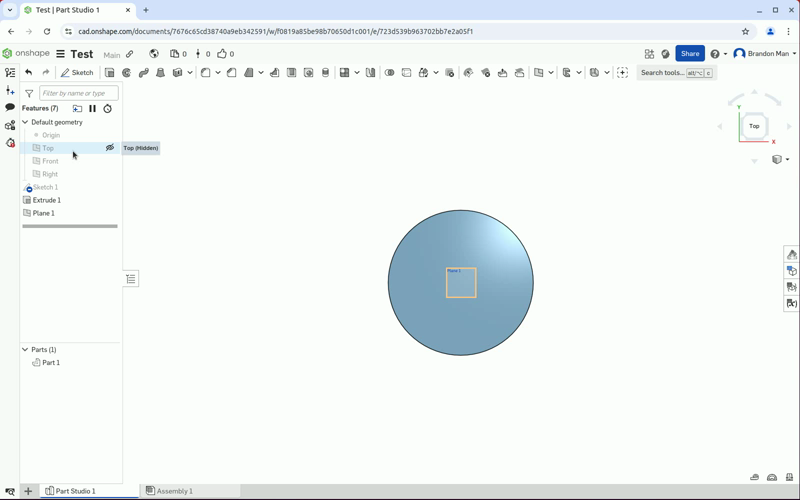
key(shift+s)
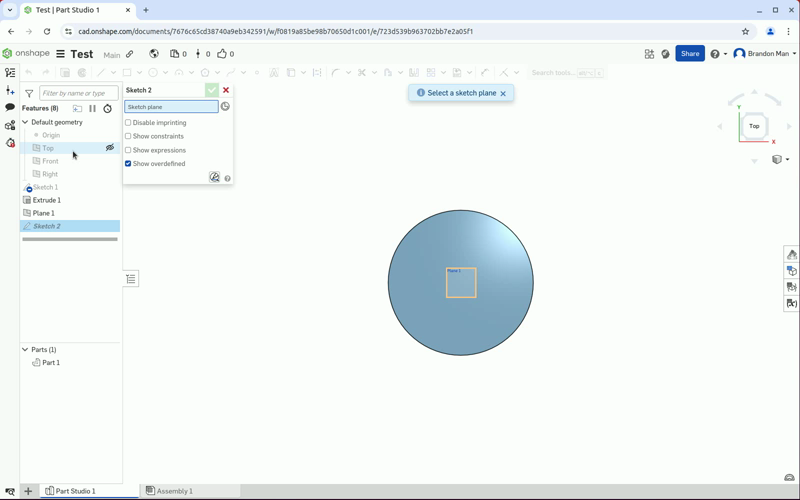
mouse_move(73, 215)
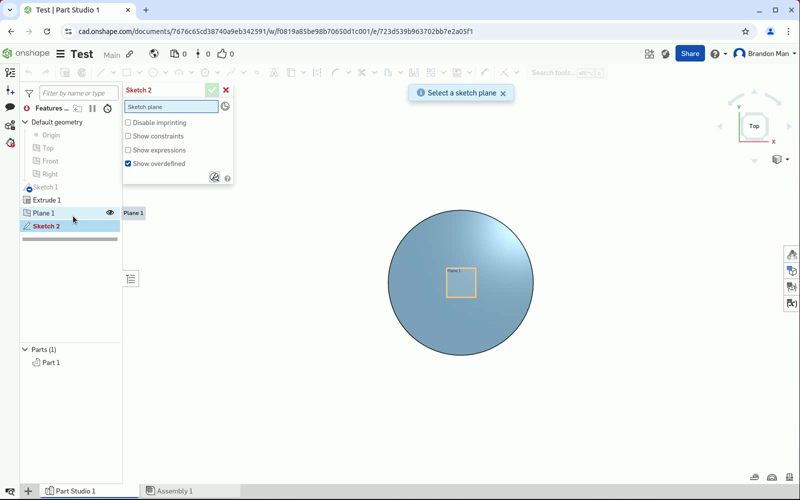
click(73, 215)
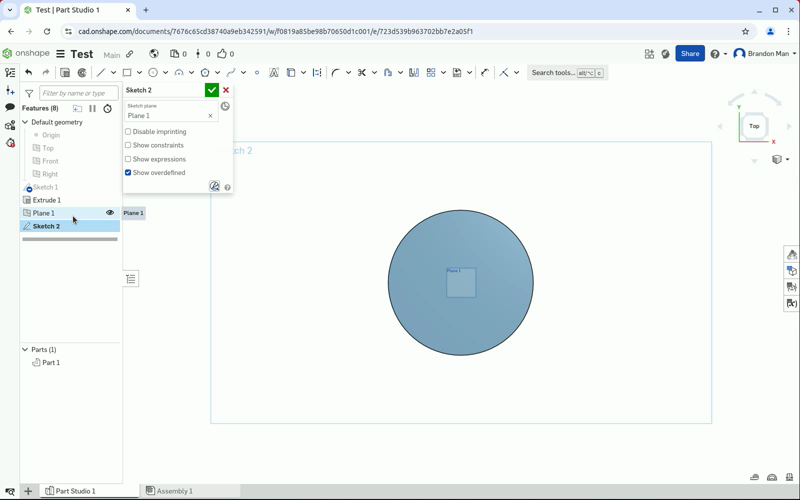
mouse_move(73, 352)
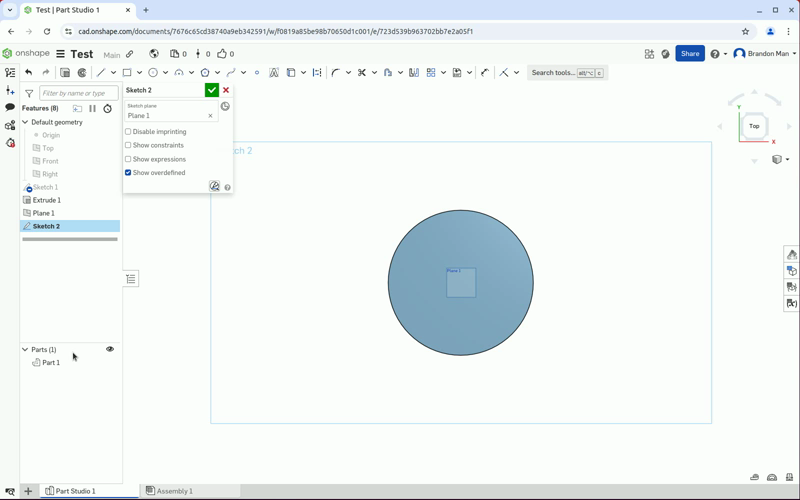
key(y)
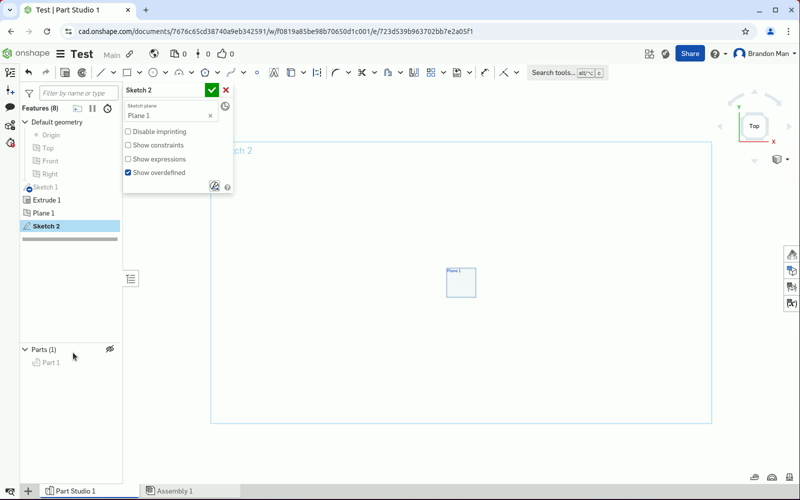
key(c)
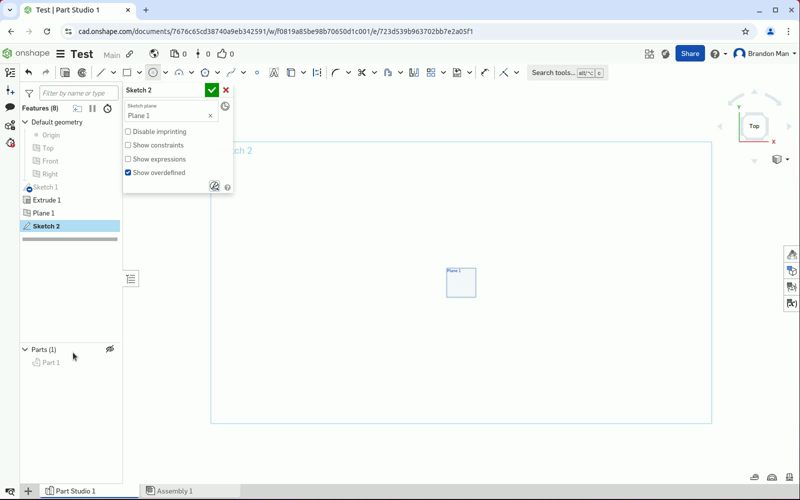
key_down(shift)
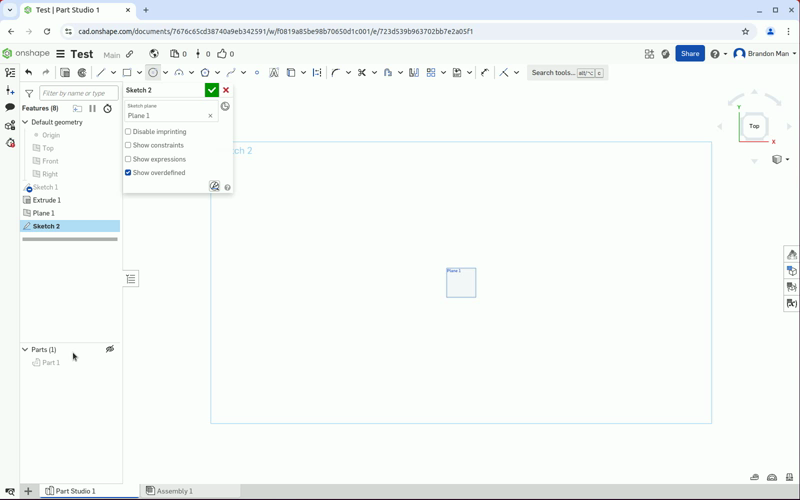
mouse_move(460, 282)
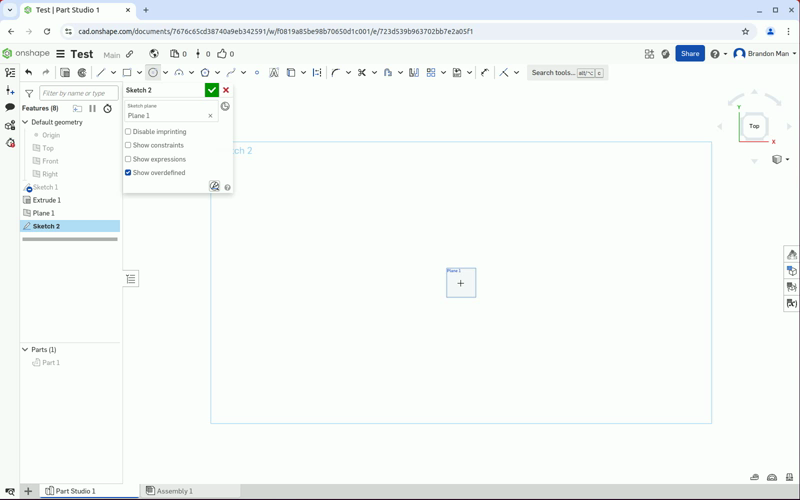
click(460, 282)
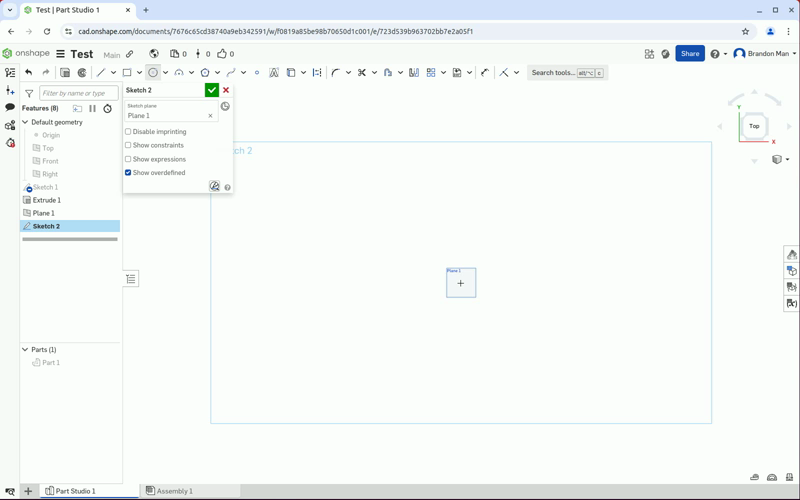
key_up(shift)
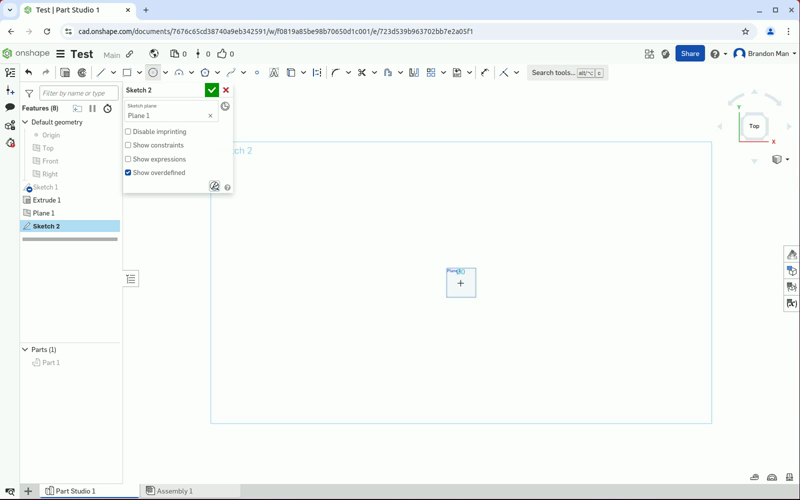
mouse_move(511, 282)
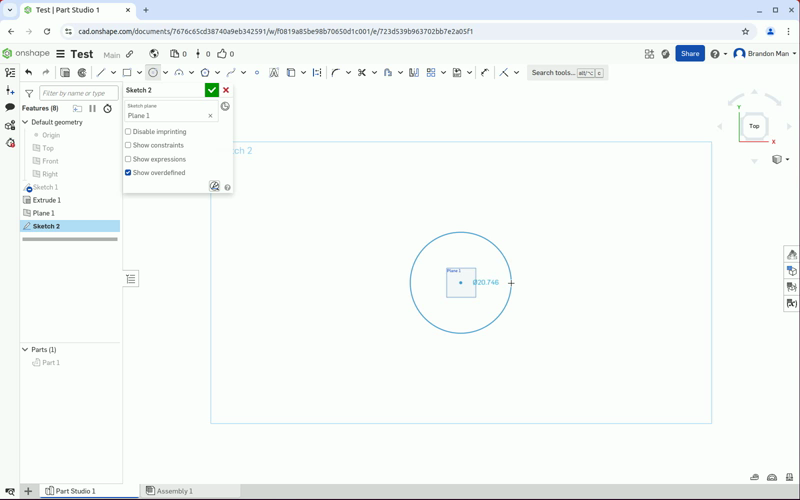
click(511, 282)
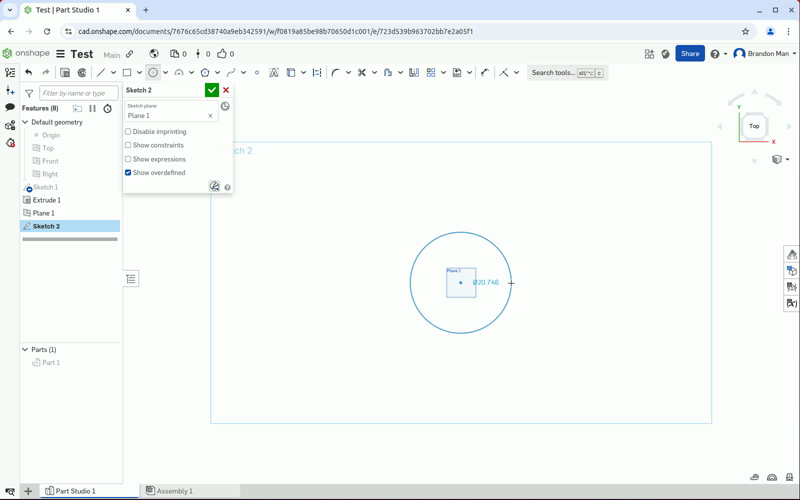
key(esc)
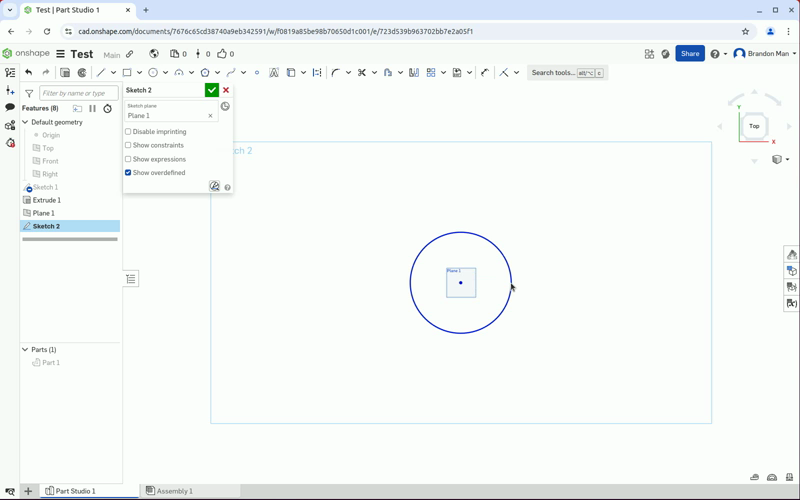
mouse_move(420, 286)
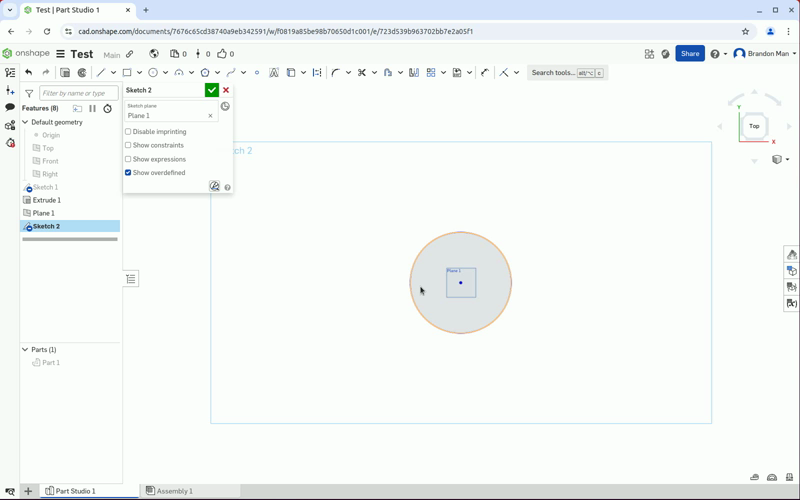
click(420, 286)
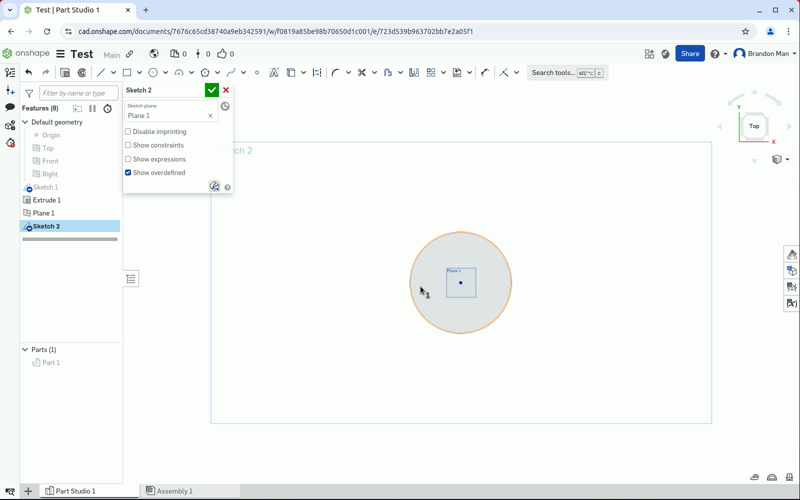
mouse_move(73, 352)
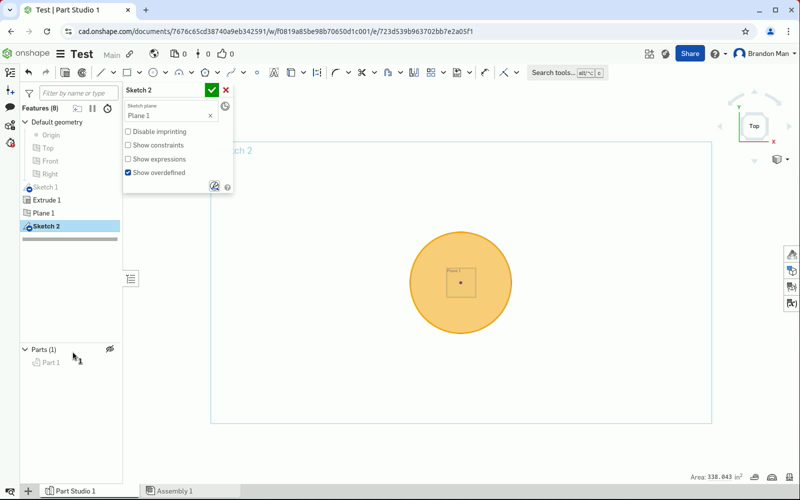
key(shift+y)
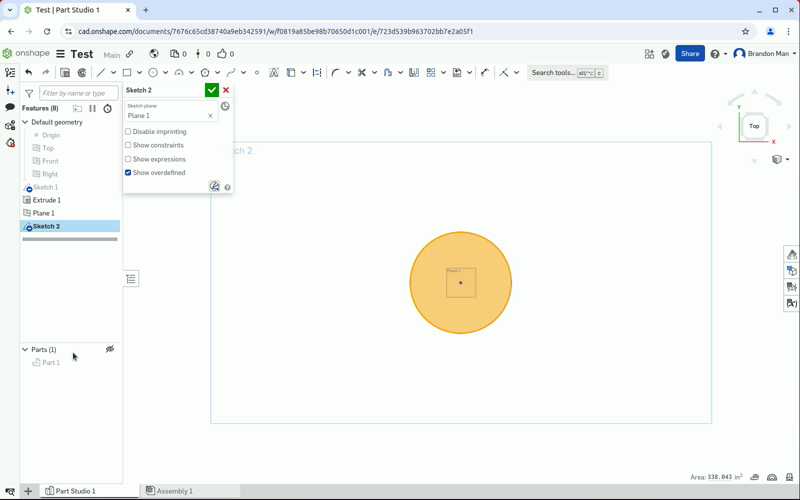
key(shift+e)
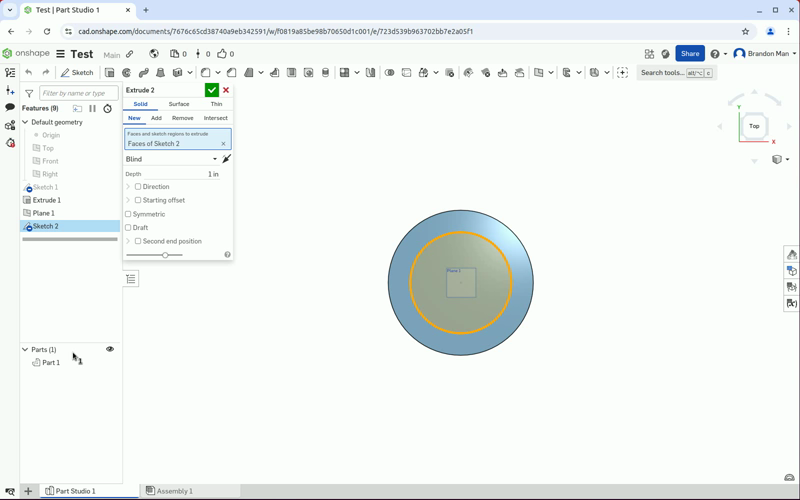
mouse_move(143, 106)
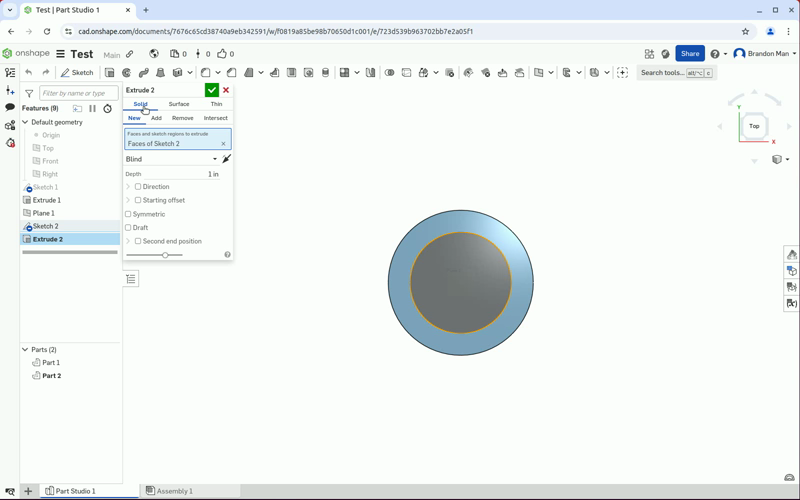
click(143, 106)
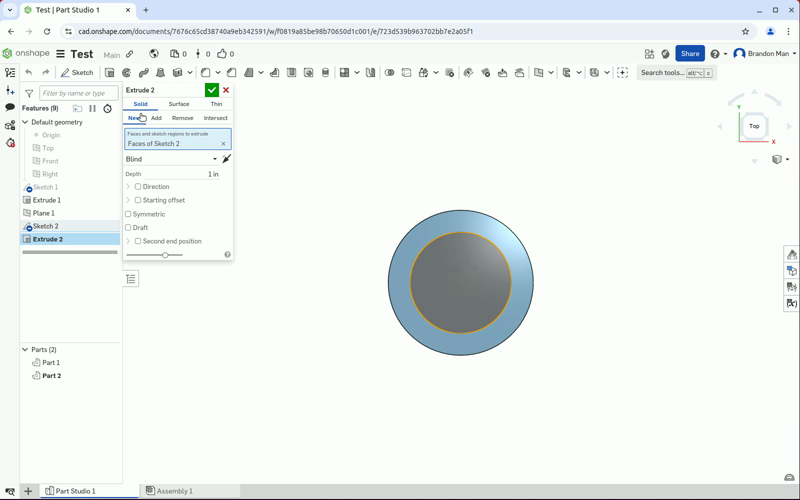
mouse_move(137, 120)
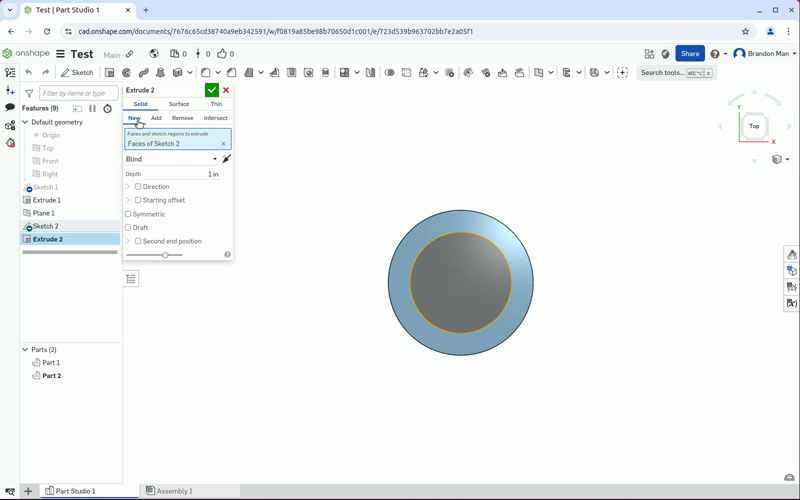
click(137, 120)
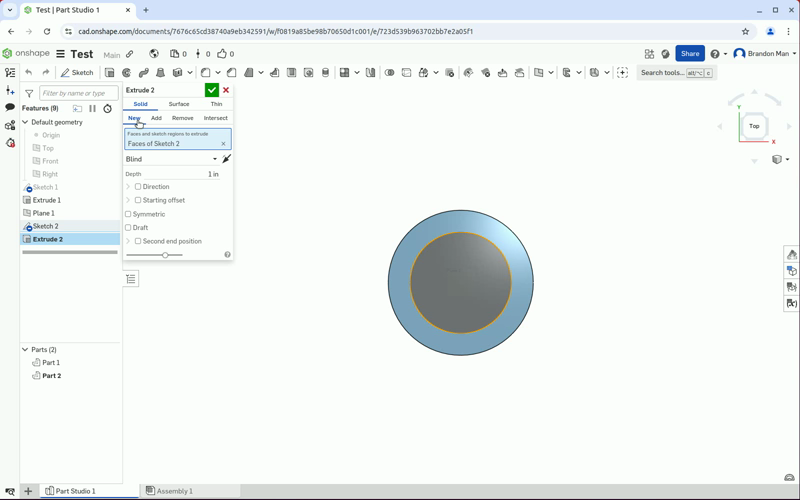
key(tab, 4)
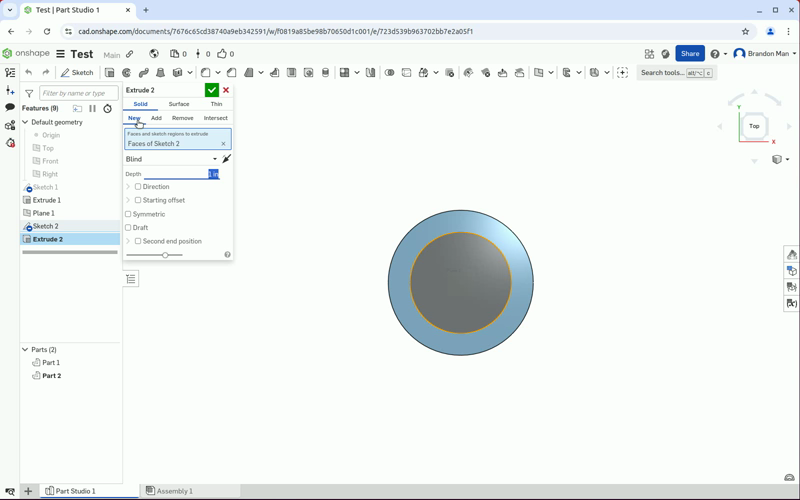
text(11.554)
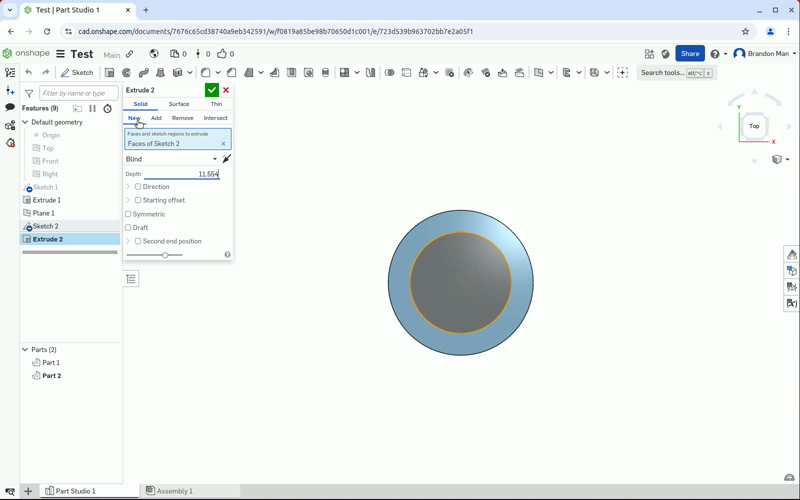
key(enter)
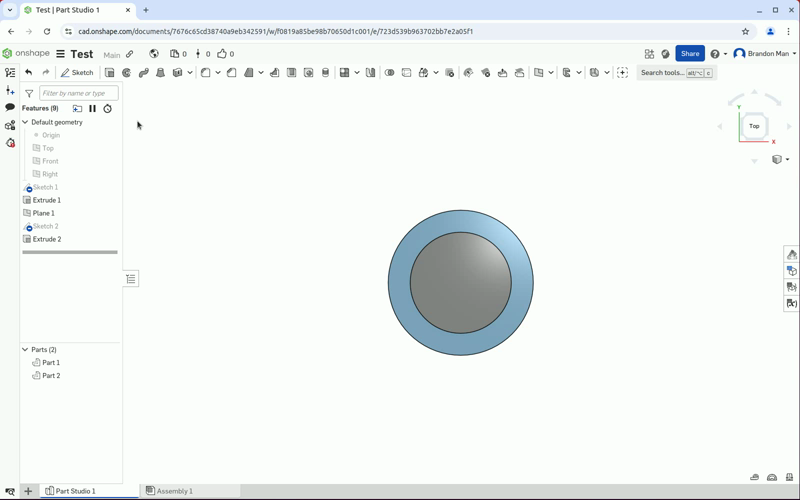
key(shift+h)
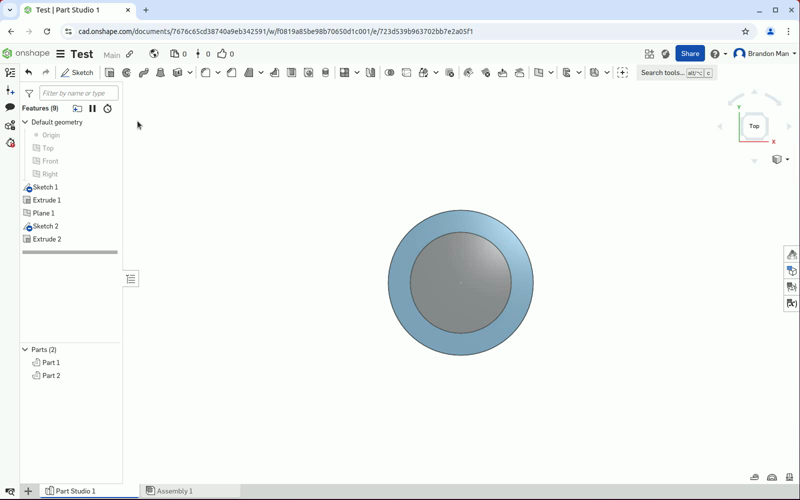
key(shift+h)
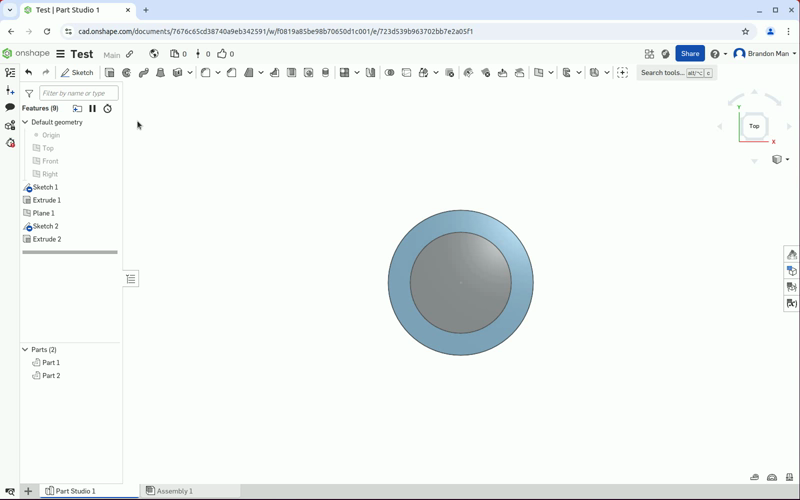
key(shift+7)
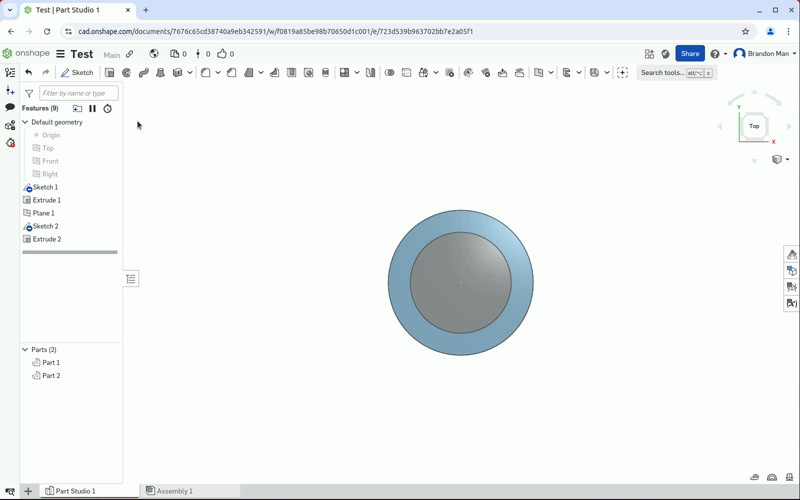
key(up, 3)
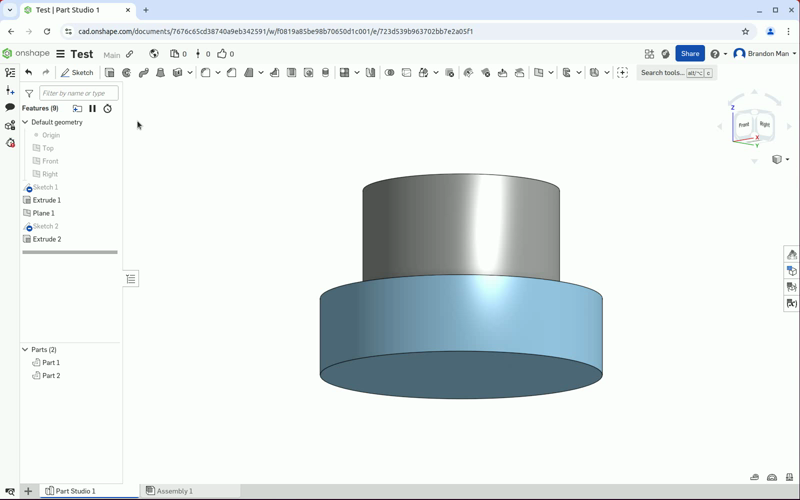
key(left, 3)
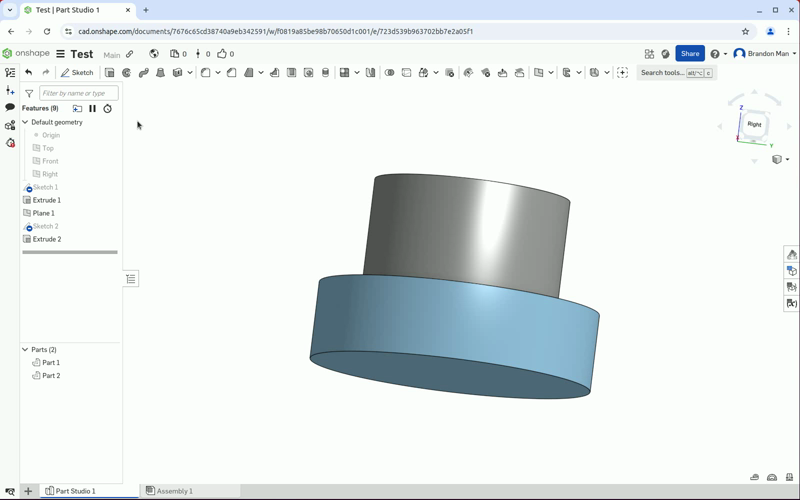
key(right, 3)
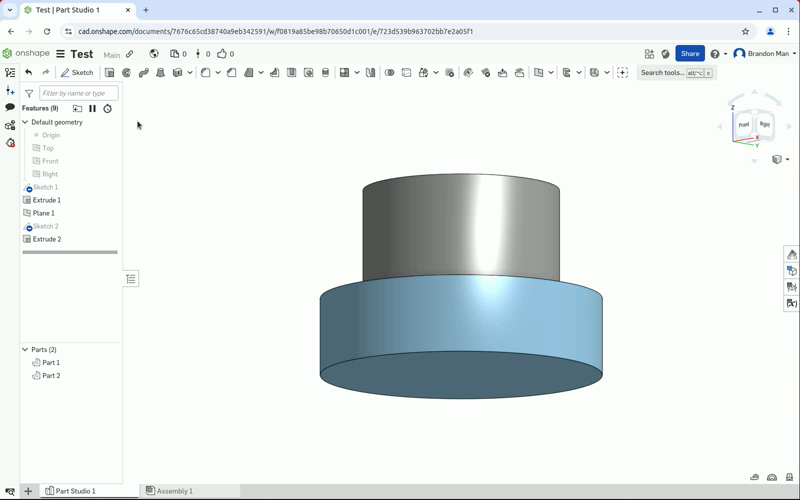
key(down, 3)
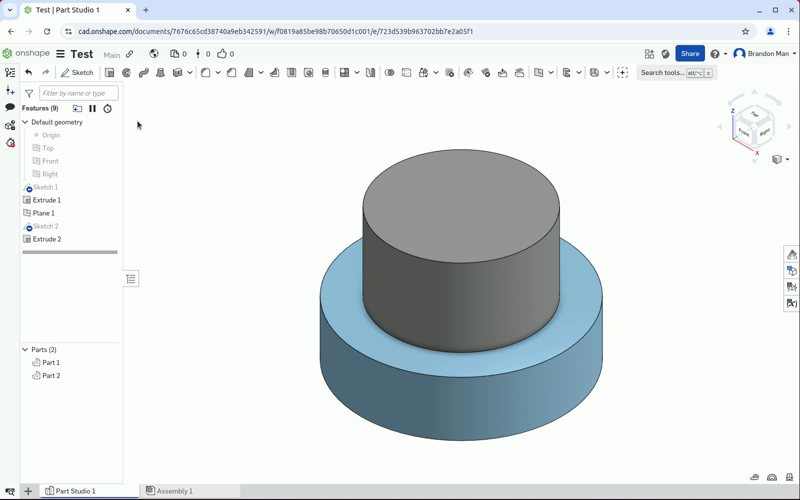
mouse_move(73, 189)
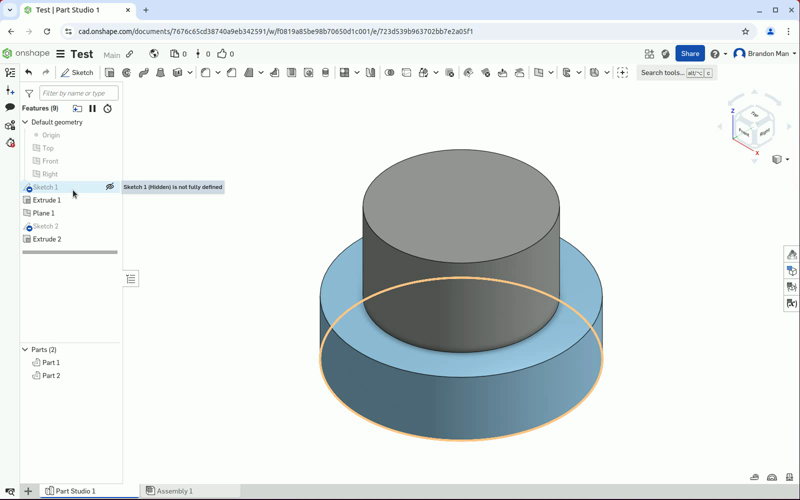
click(73, 189)